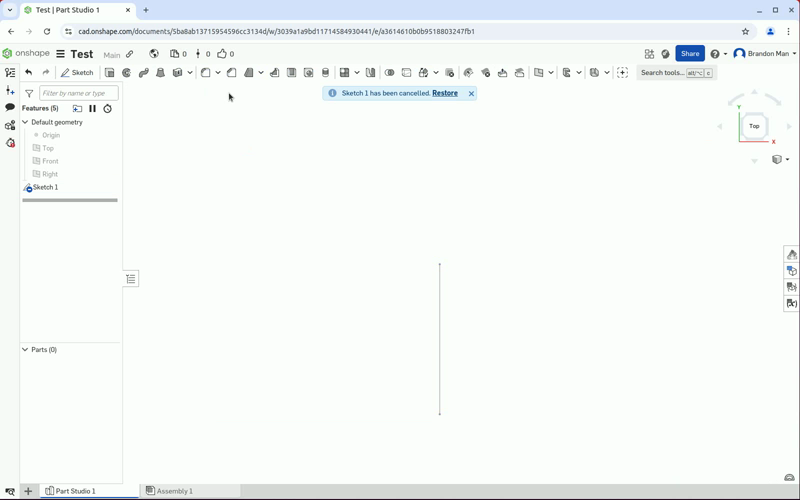
key(shift+h)
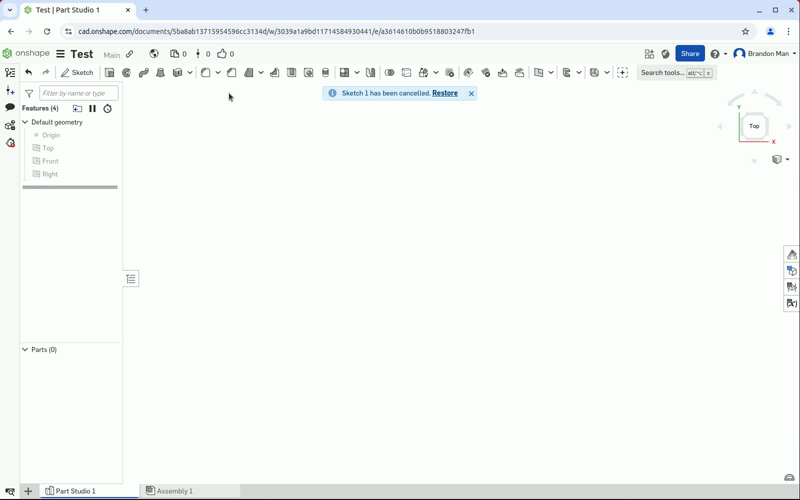
key(shift+s)
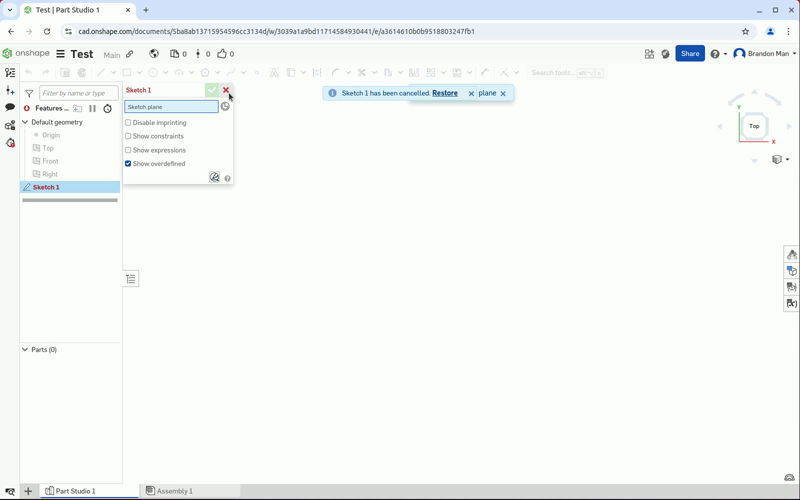
mouse_move(73, 150)
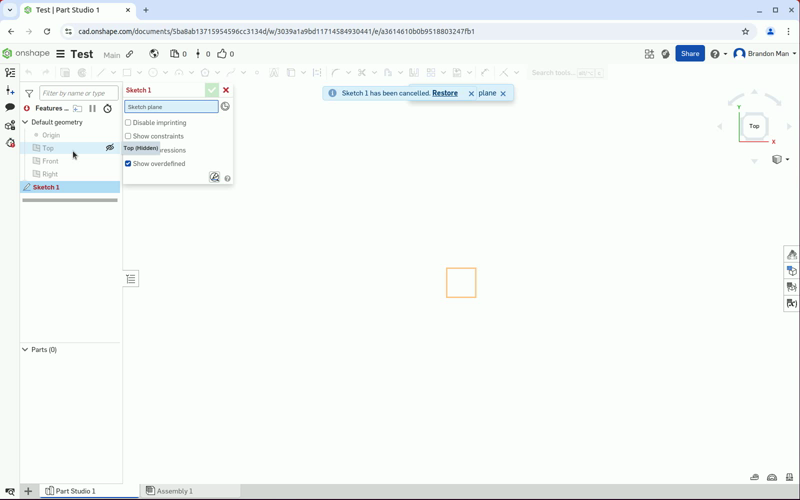
click(73, 150)
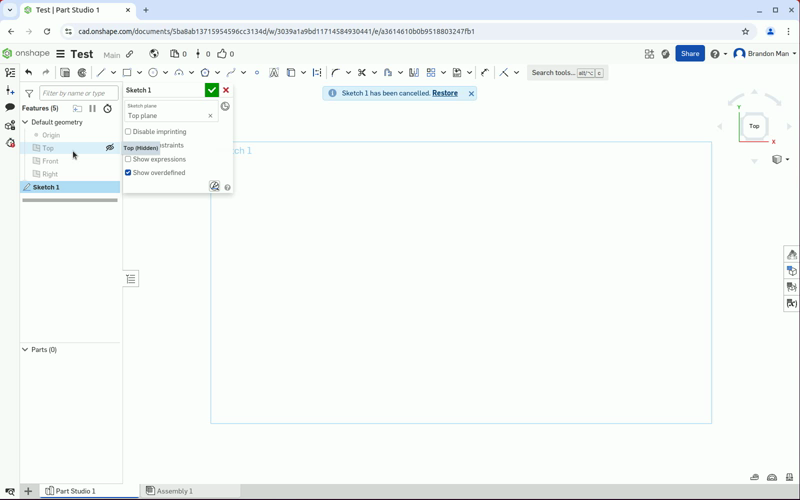
mouse_move(73, 352)
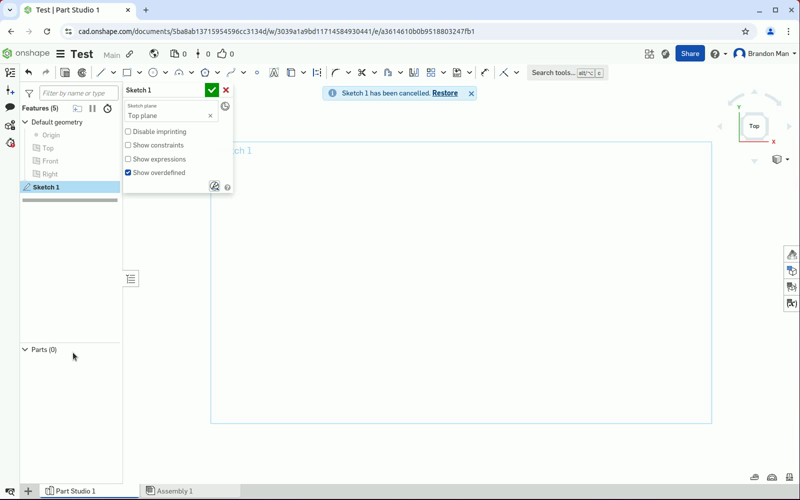
key(y)
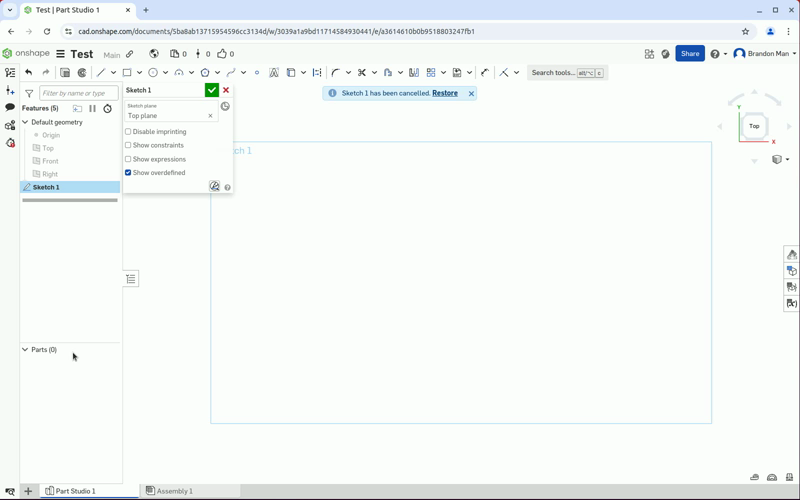
key(c)
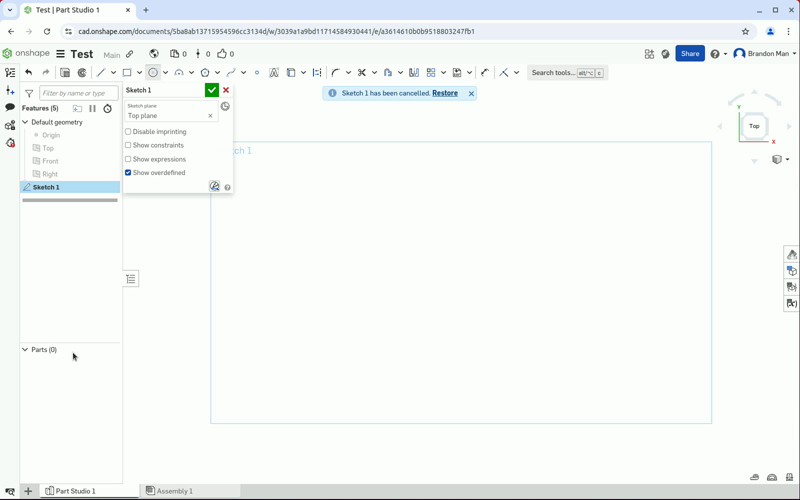
key_down(shift)
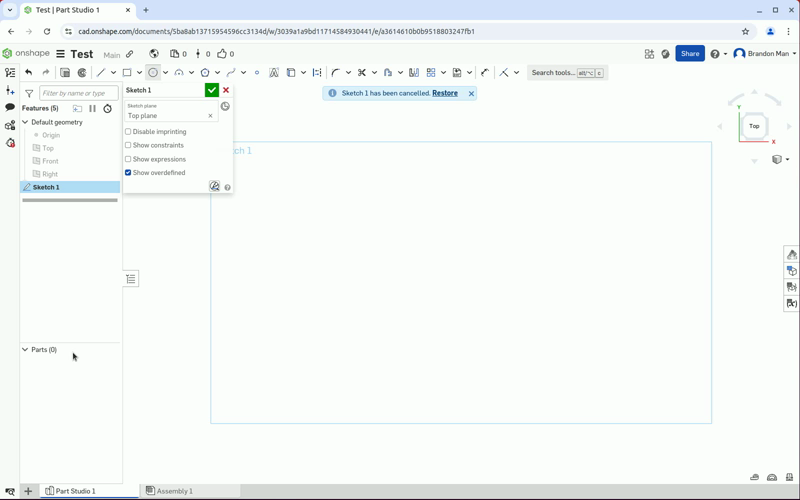
mouse_move(461, 282)
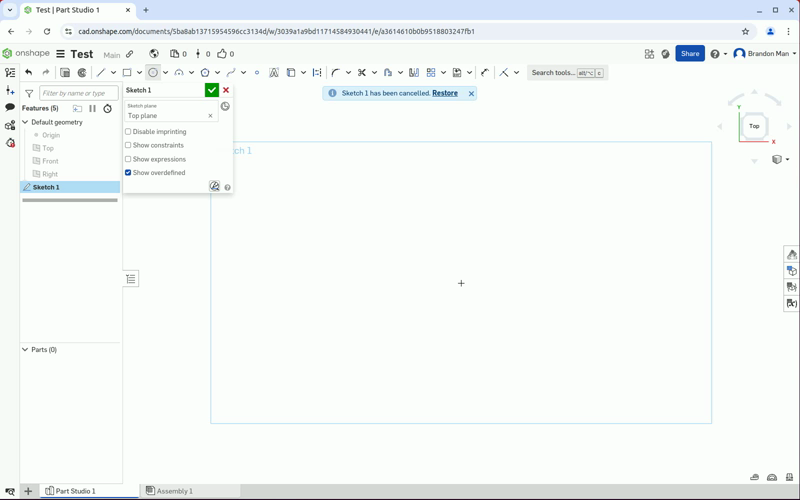
click(461, 282)
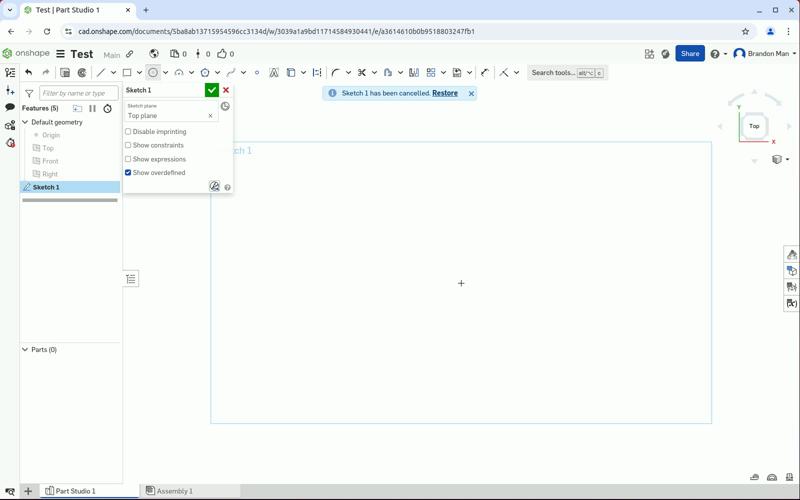
key_up(shift)
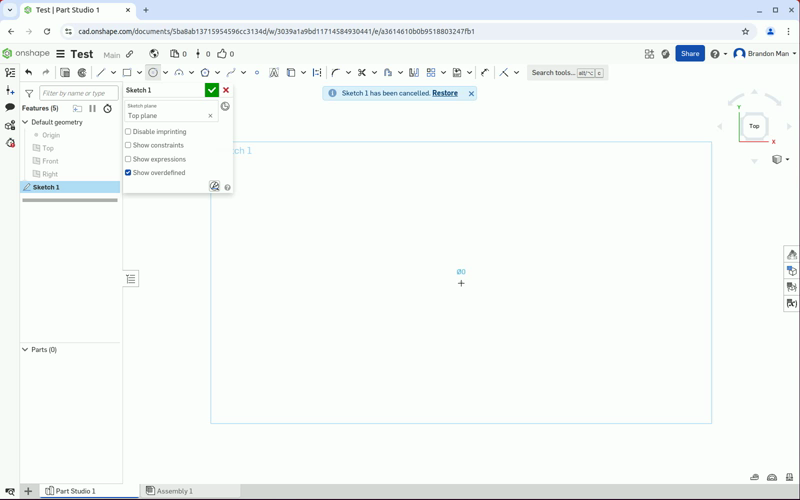
mouse_move(532, 282)
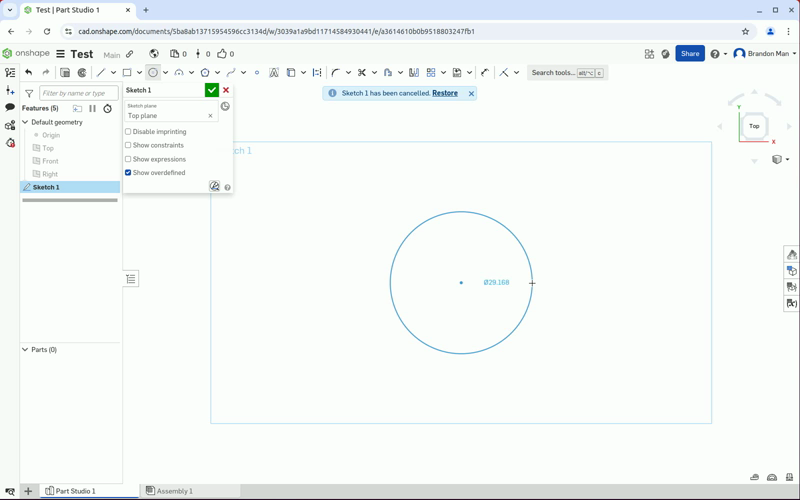
click(532, 282)
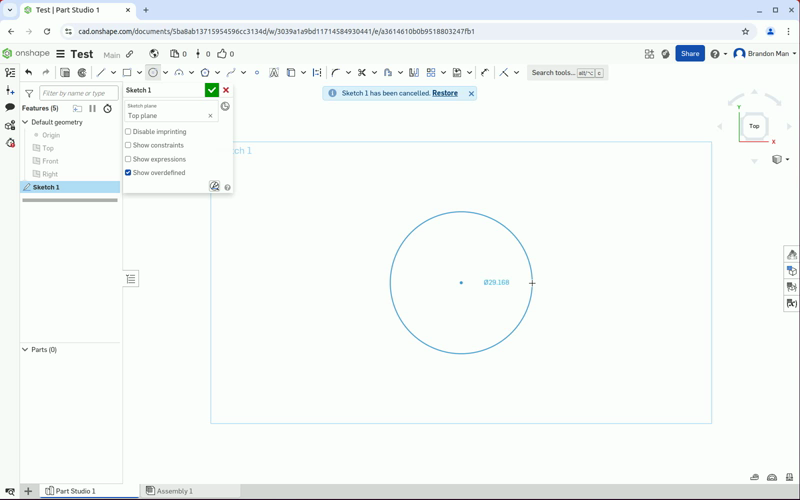
key(esc)
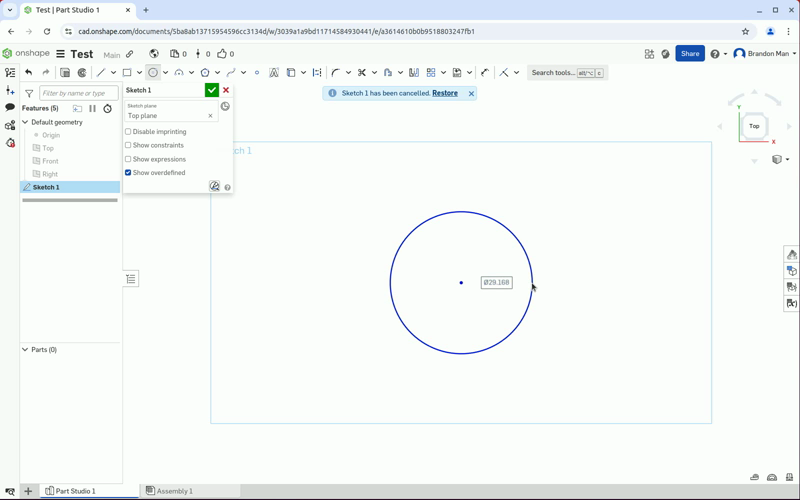
key(c)
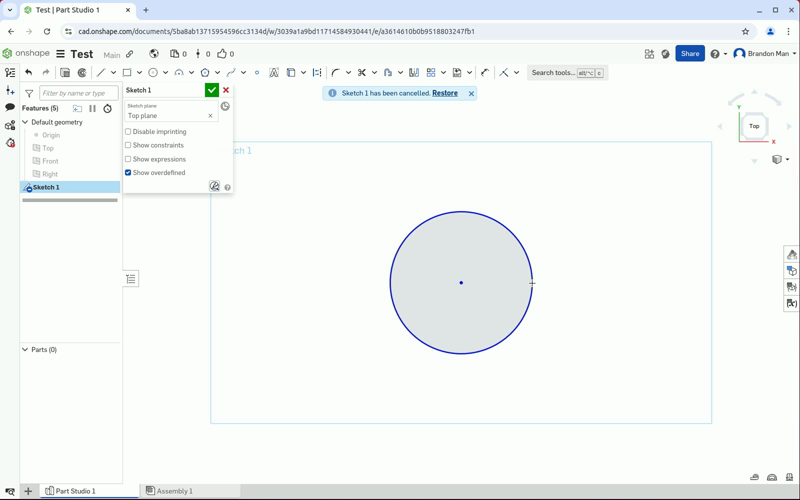
key_down(shift)
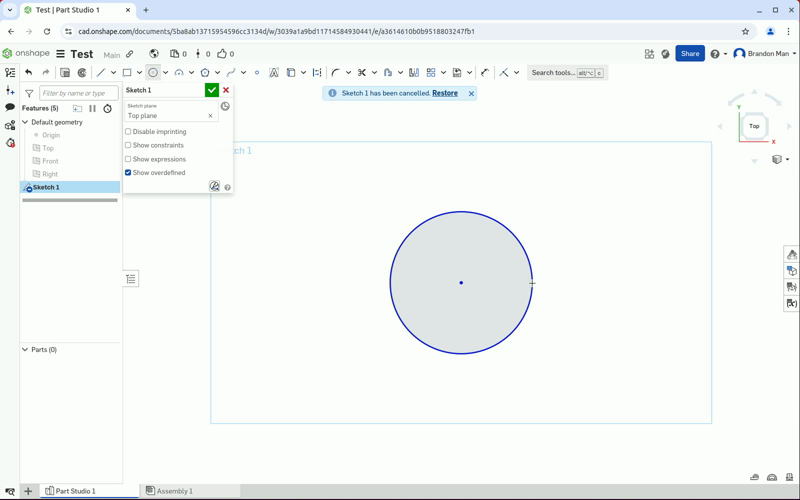
mouse_move(461, 282)
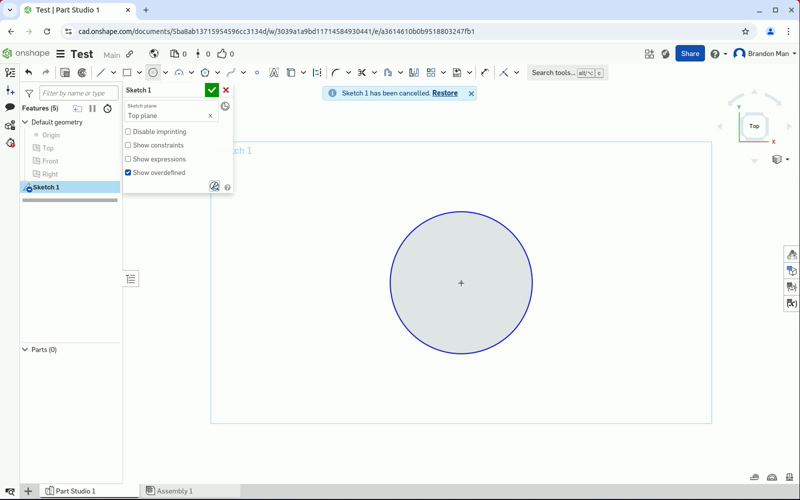
click(461, 282)
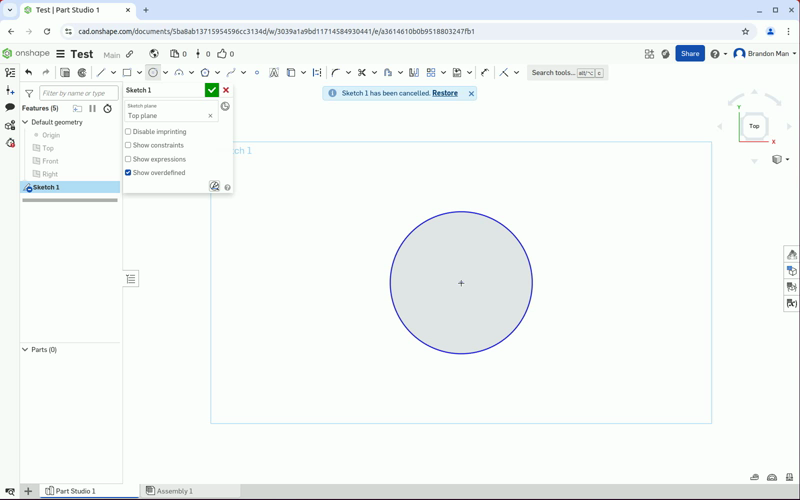
key_up(shift)
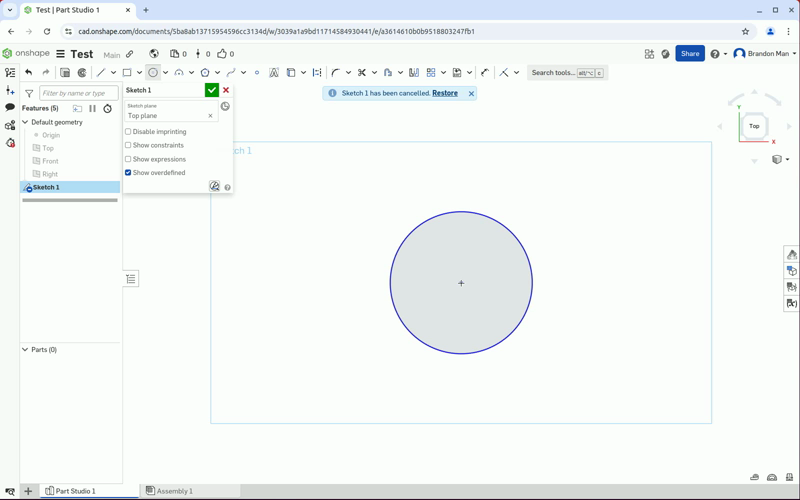
mouse_move(517, 282)
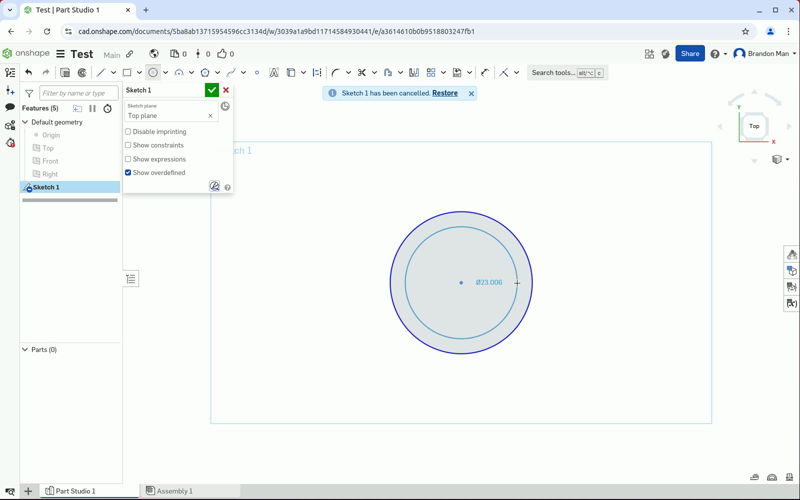
click(517, 282)
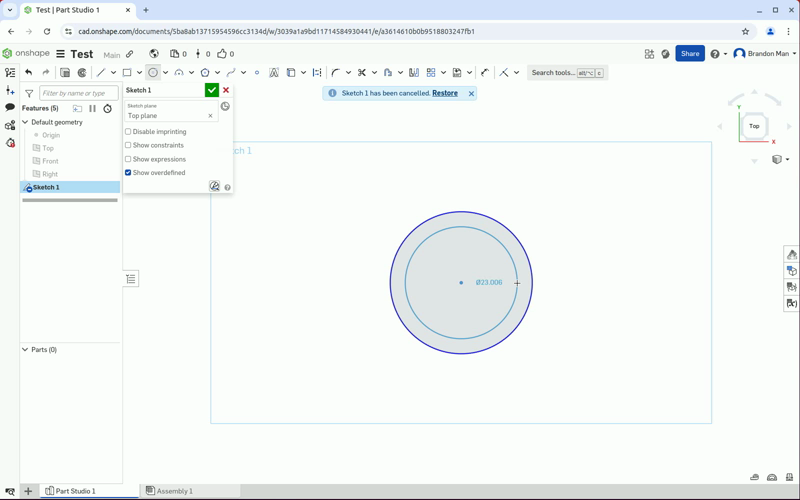
key(esc)
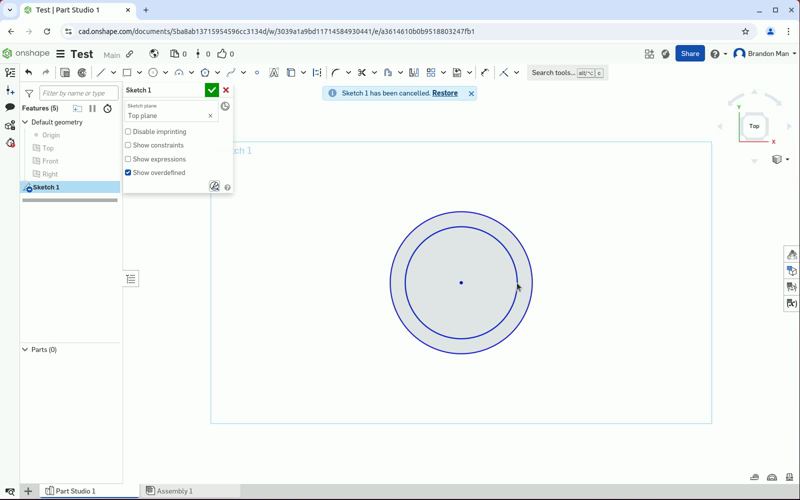
mouse_move(517, 314)
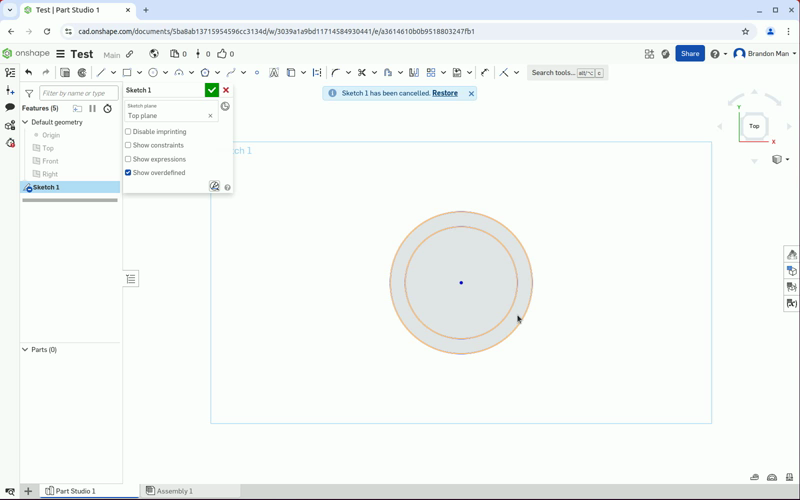
click(517, 314)
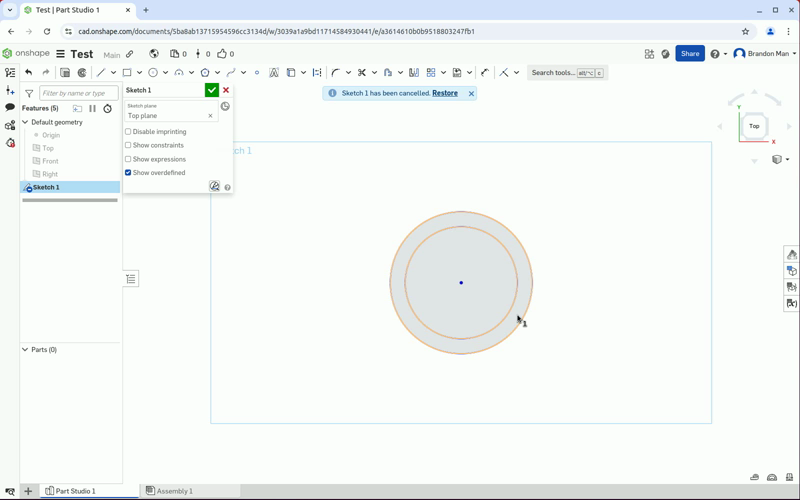
mouse_move(73, 352)
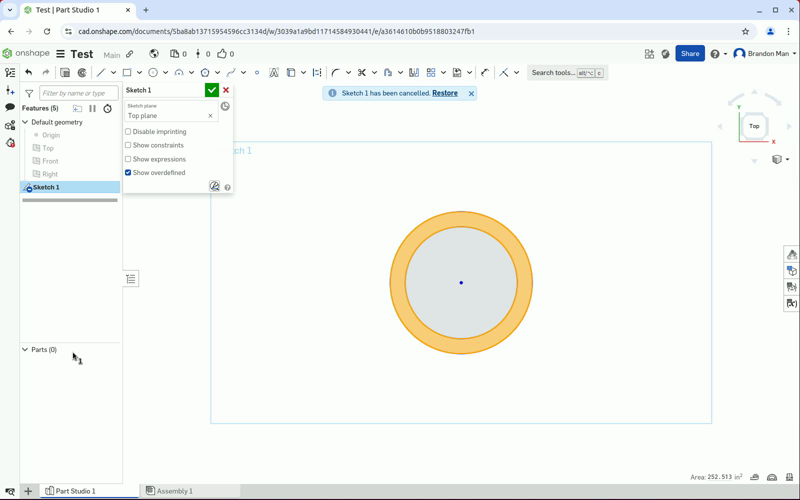
key(shift+y)
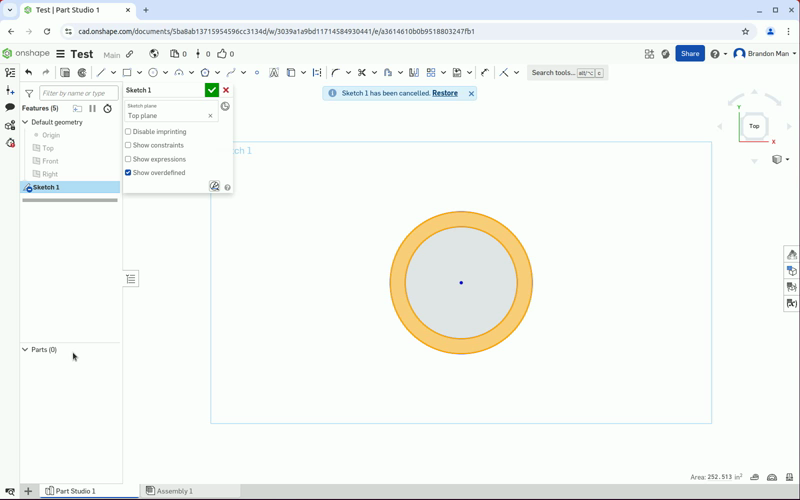
key(shift+e)
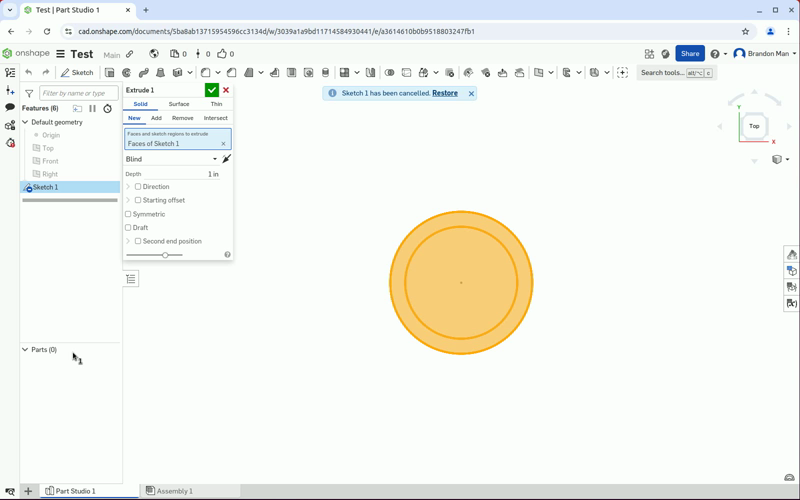
mouse_move(143, 106)
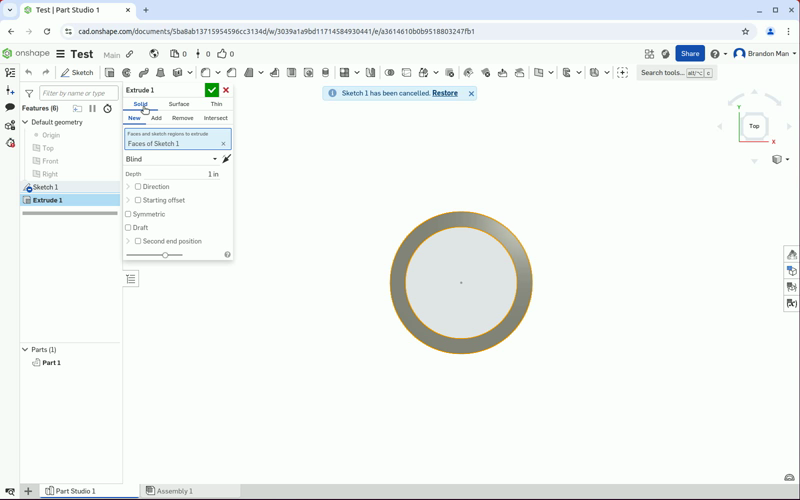
click(143, 106)
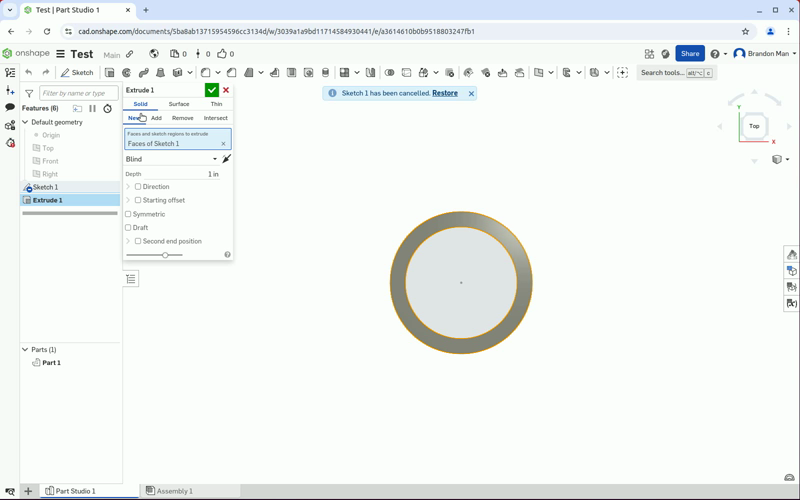
mouse_move(137, 120)
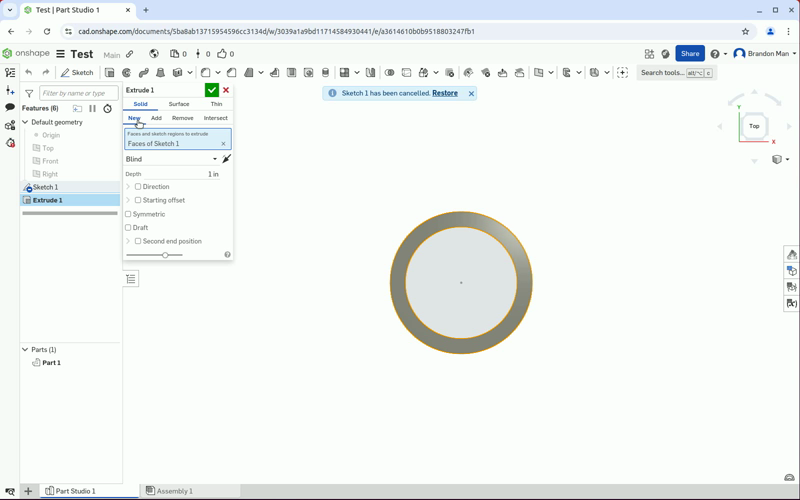
click(137, 120)
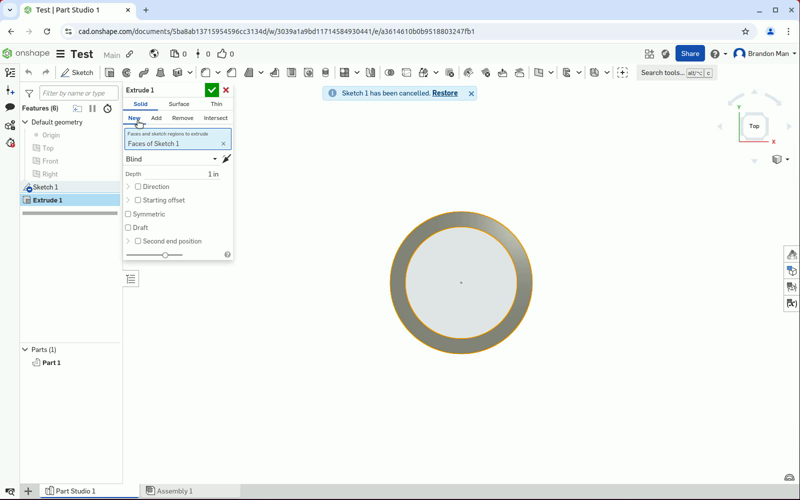
key(tab, 4)
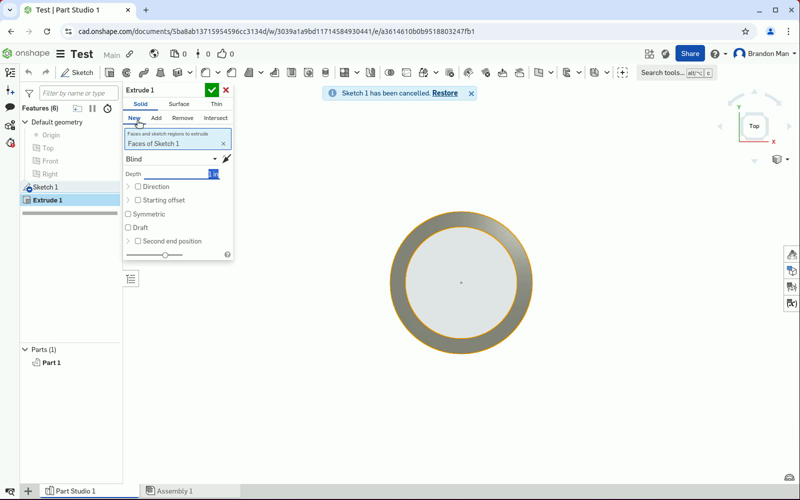
text(2.889)
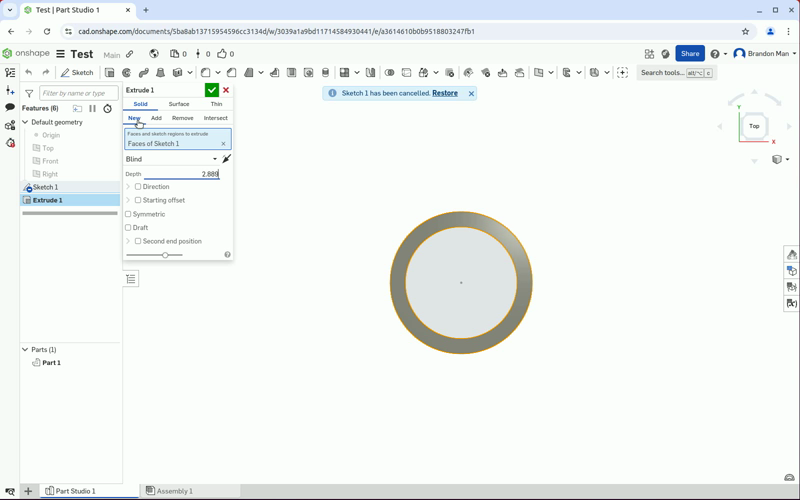
key(enter)
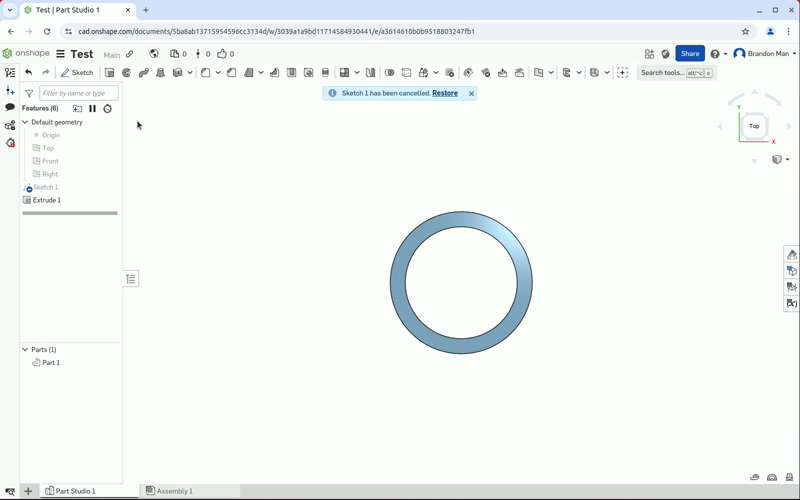
key(shift+h)
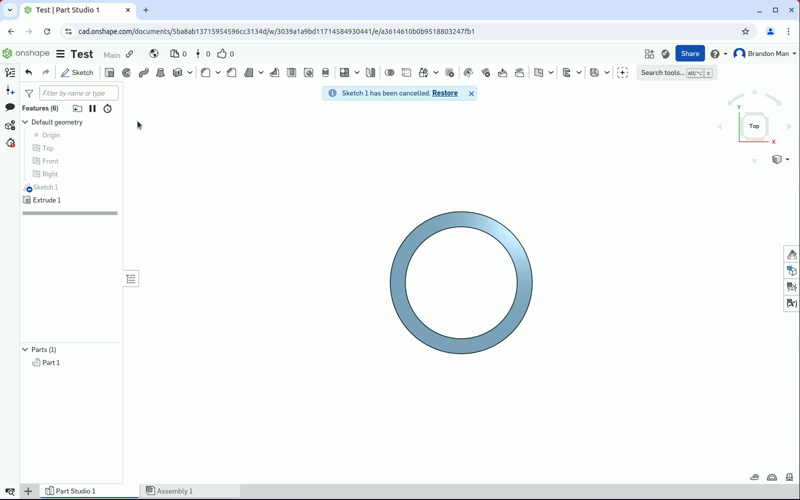
key(shift+h)
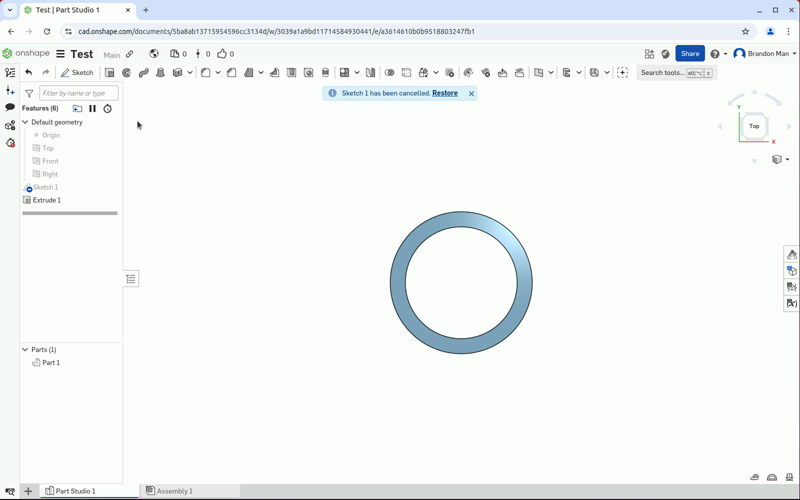
mouse_move(73, 189)
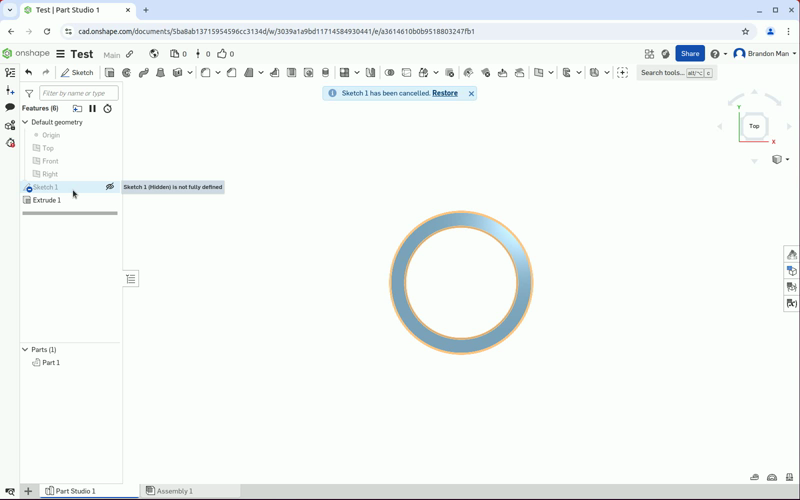
click(73, 189)
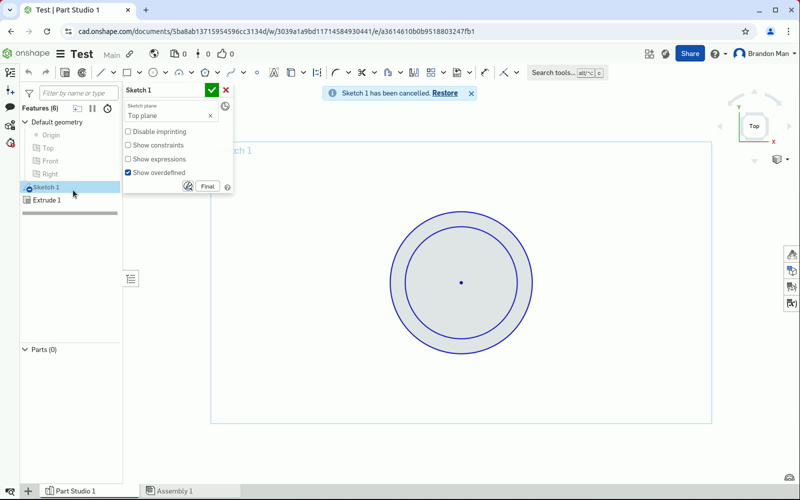
mouse_move(229, 92)
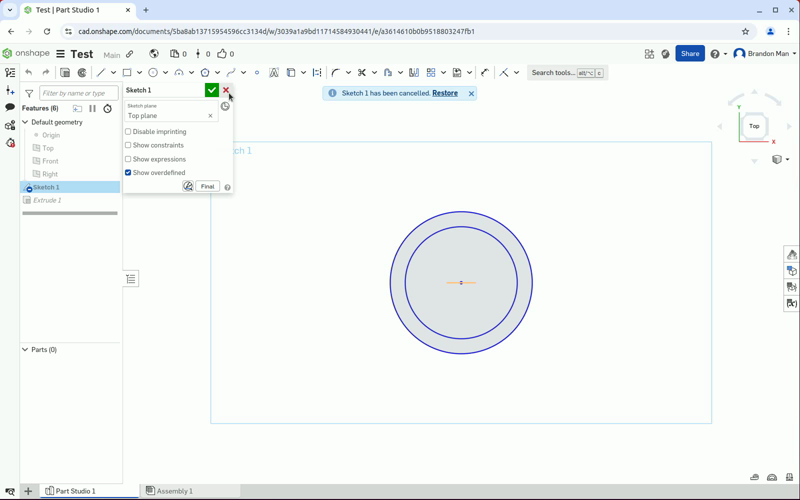
click(229, 92)
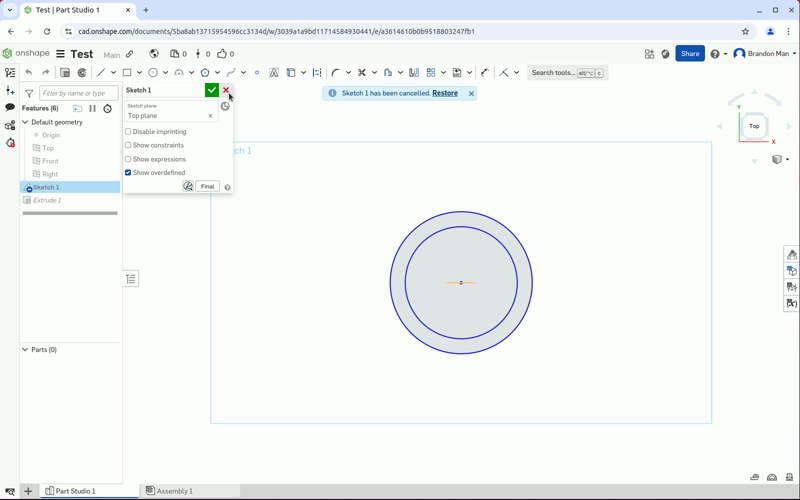
key(shift+s)
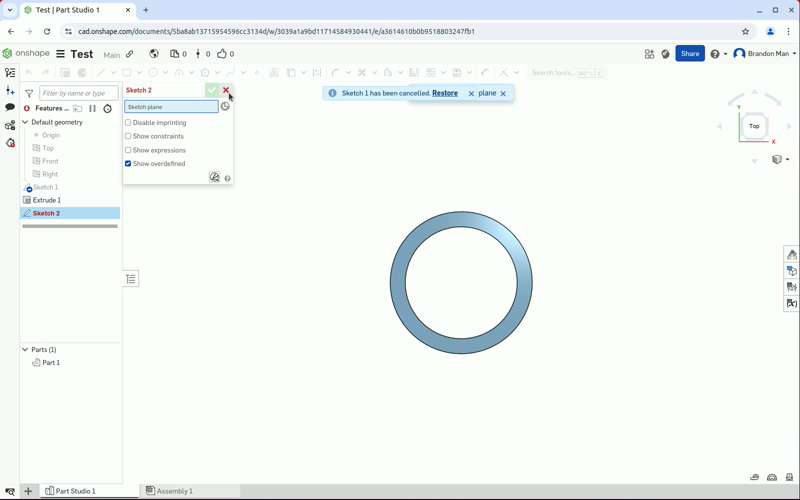
mouse_move(73, 150)
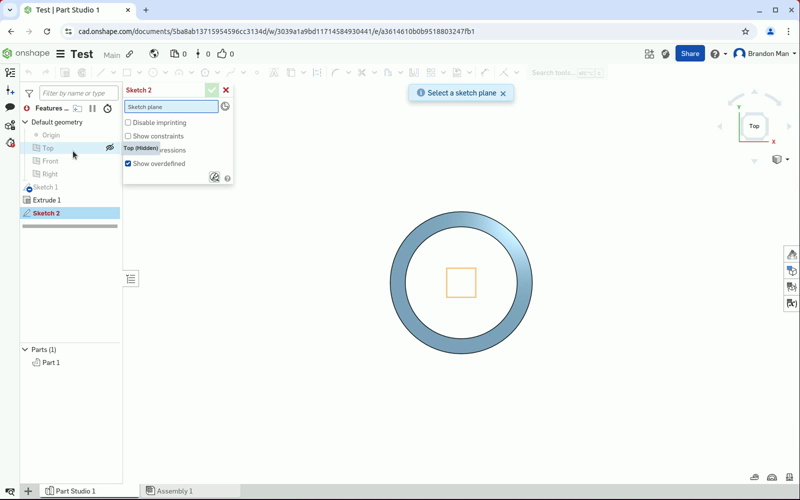
click(73, 150)
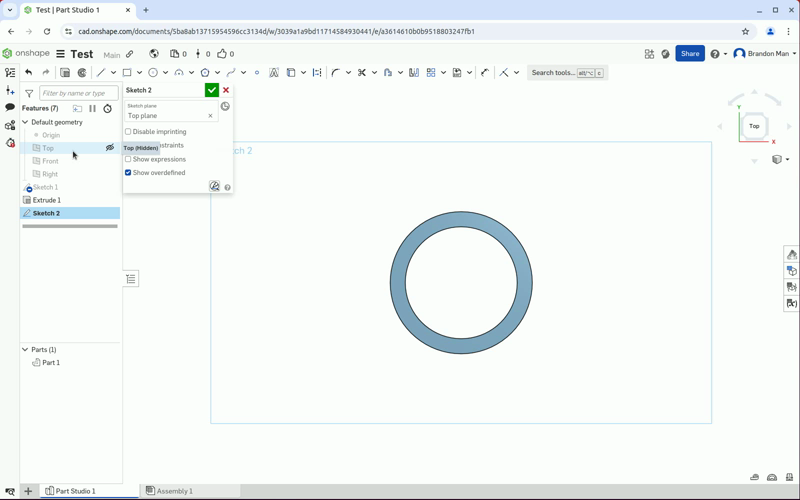
mouse_move(73, 352)
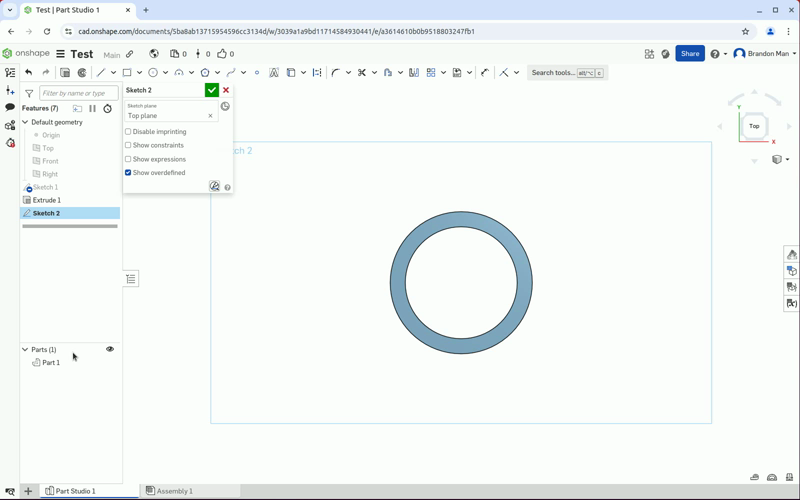
key(y)
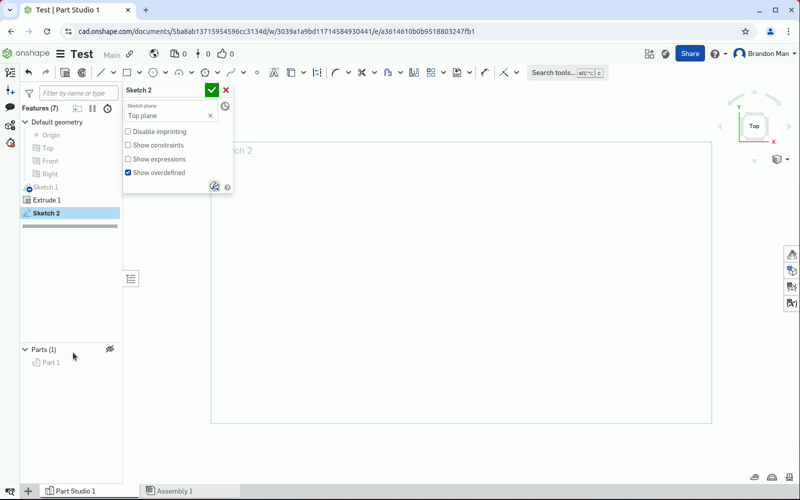
key(c)
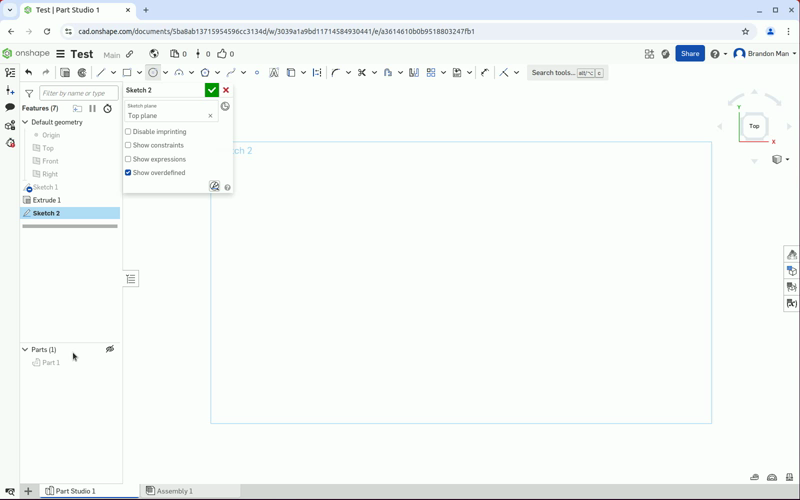
key_down(shift)
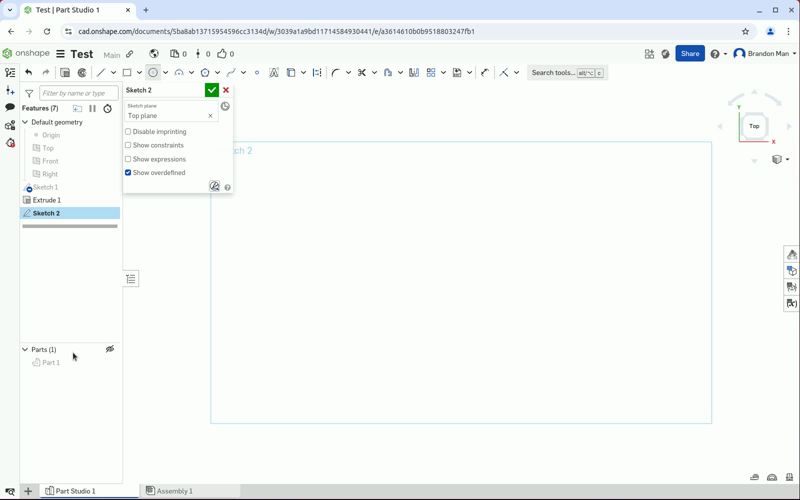
mouse_move(461, 282)
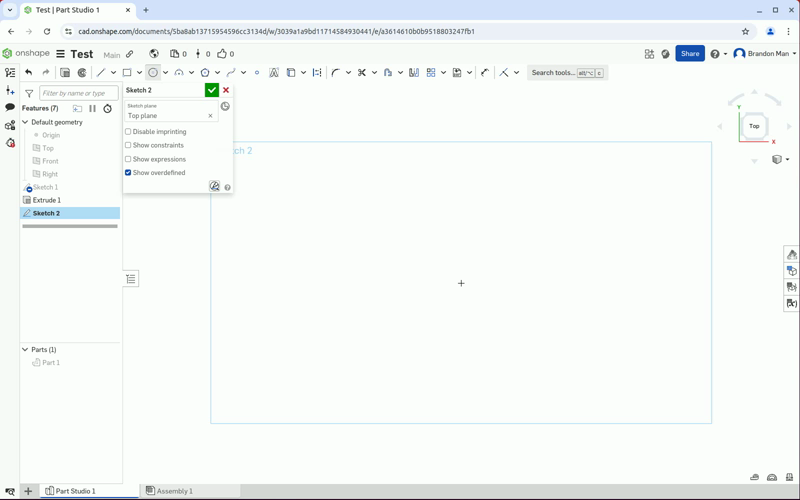
click(461, 282)
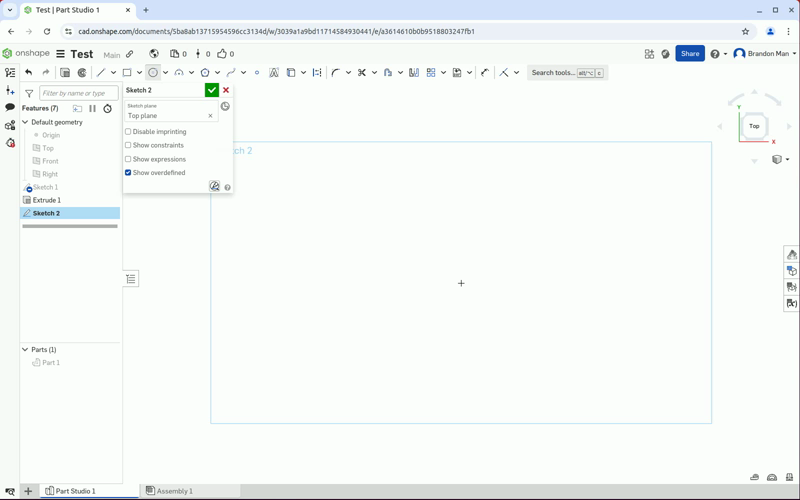
key_up(shift)
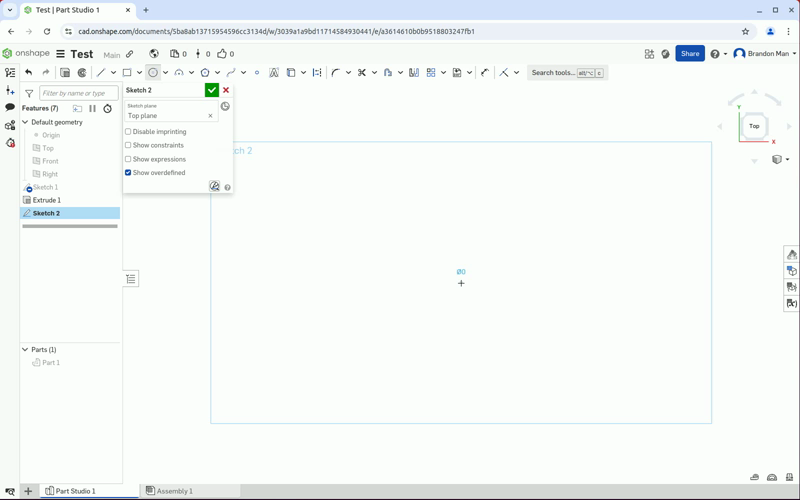
mouse_move(518, 282)
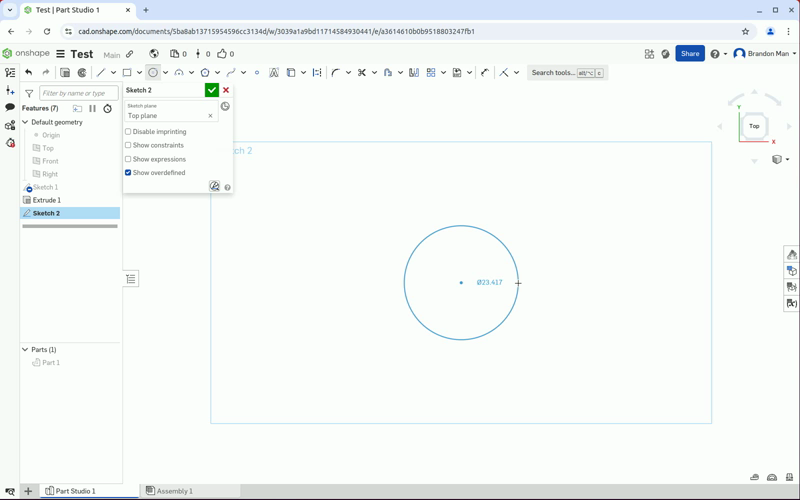
click(518, 282)
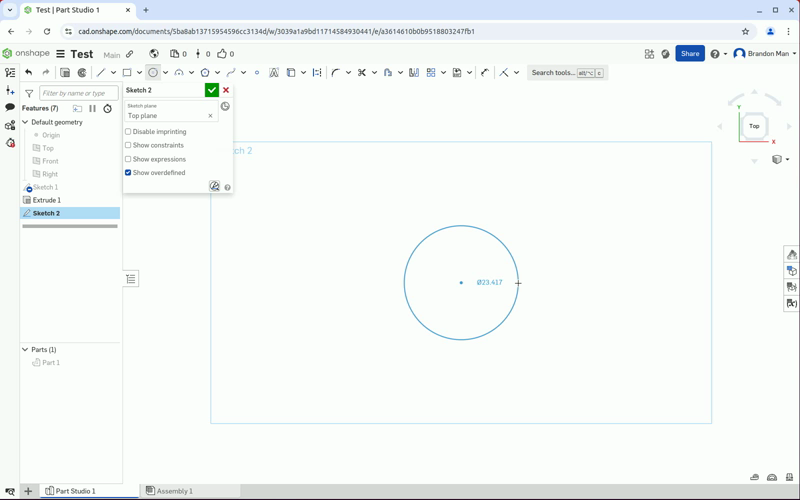
key(esc)
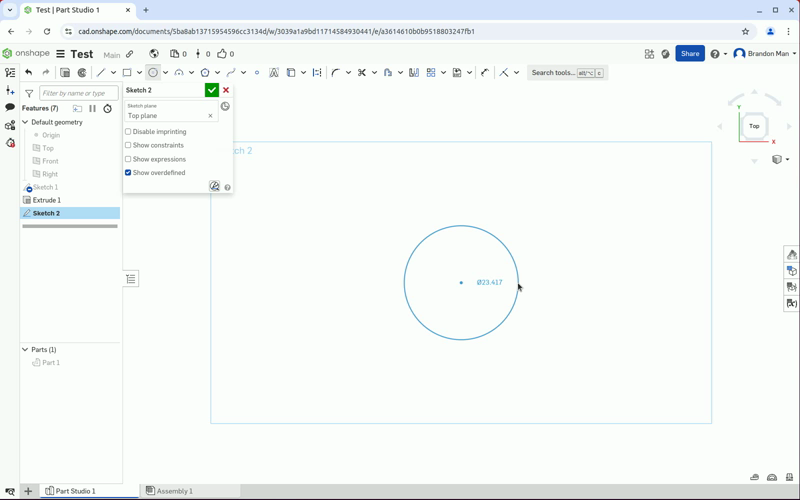
key(c)
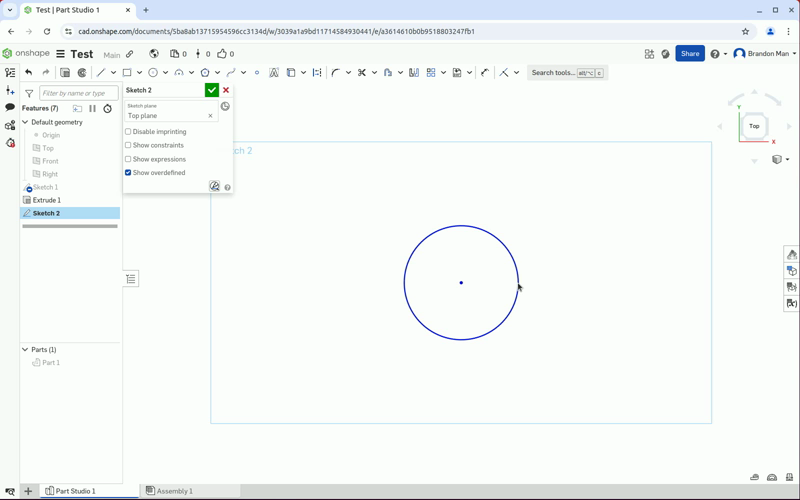
key_down(shift)
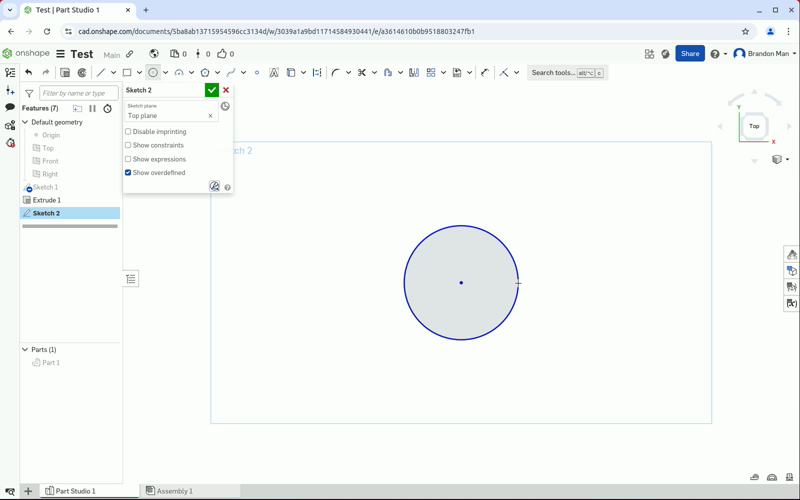
mouse_move(461, 282)
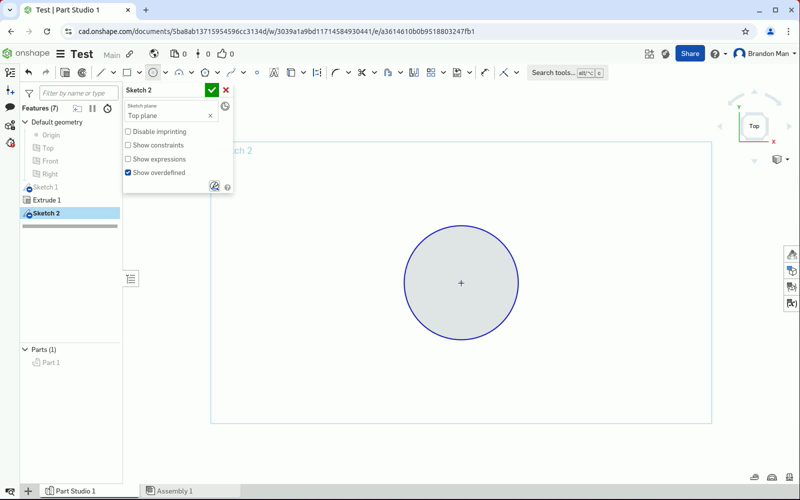
click(461, 282)
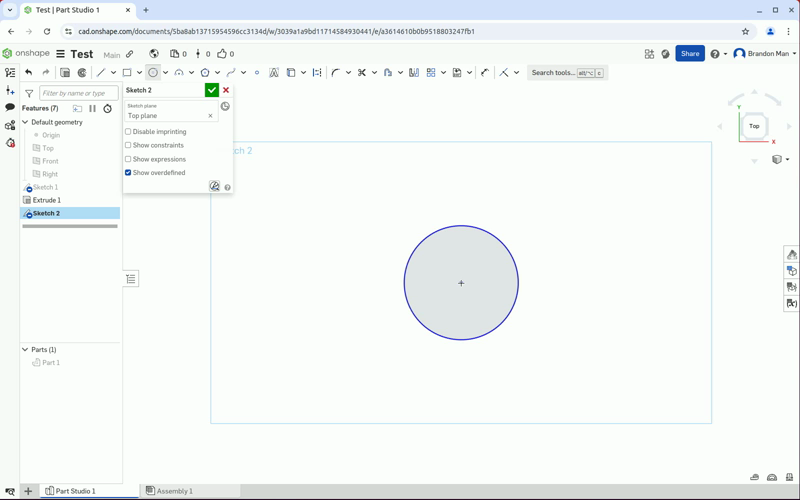
key_up(shift)
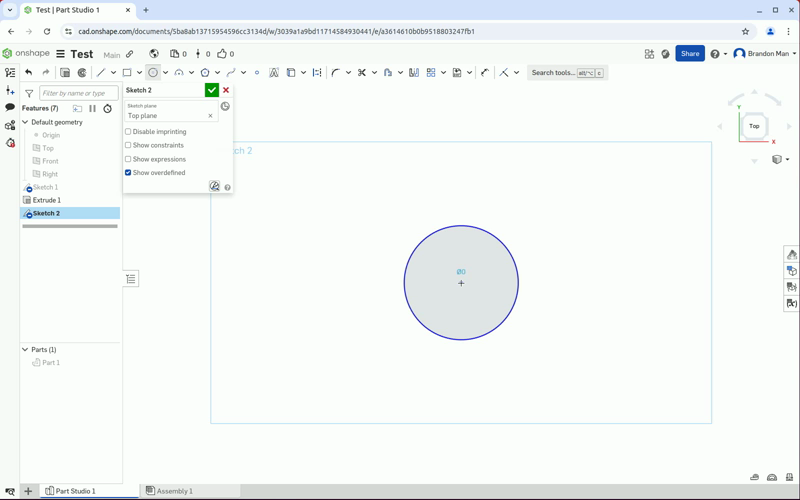
mouse_move(504, 282)
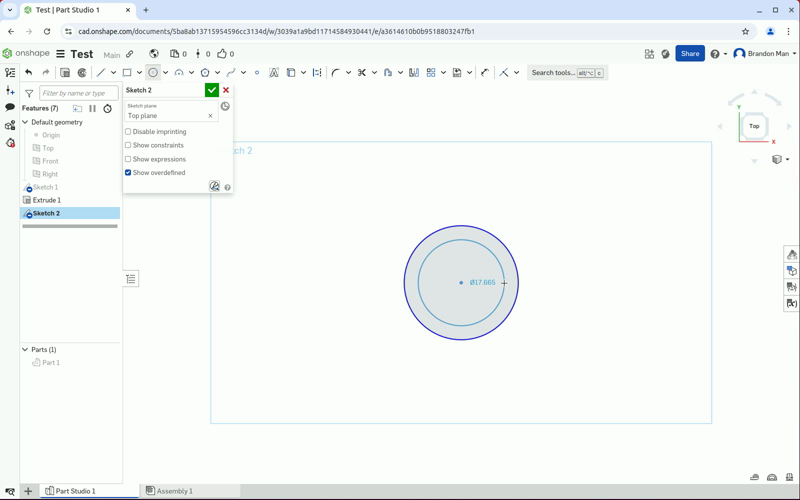
click(504, 282)
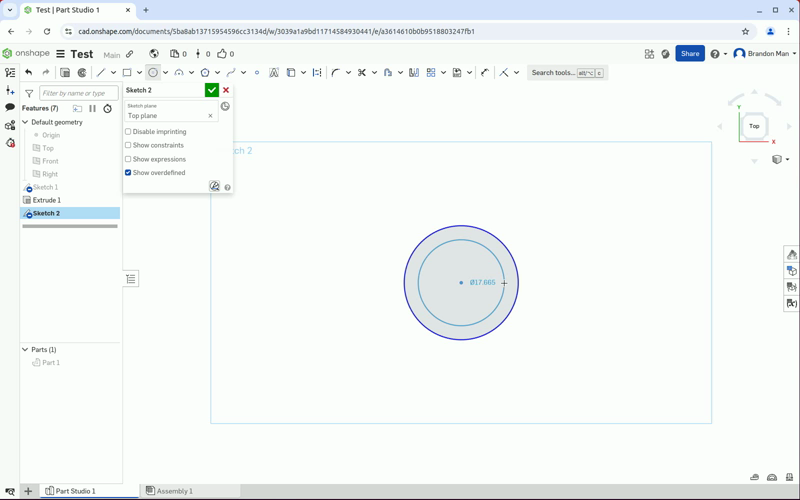
key(esc)
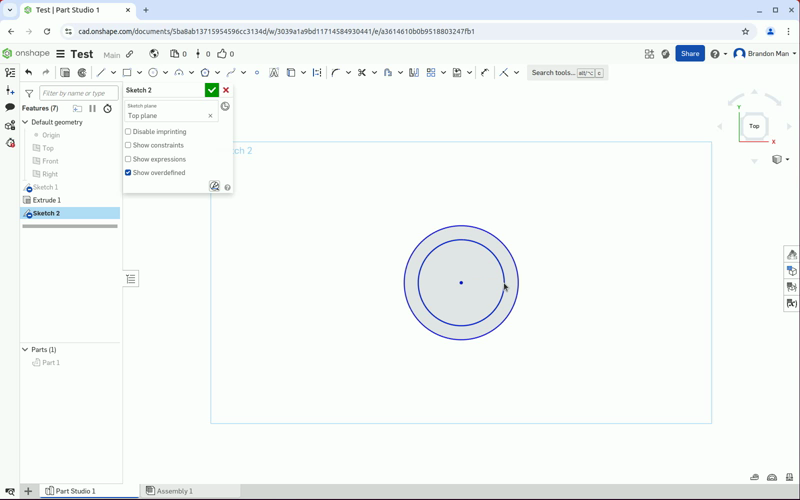
mouse_move(507, 304)
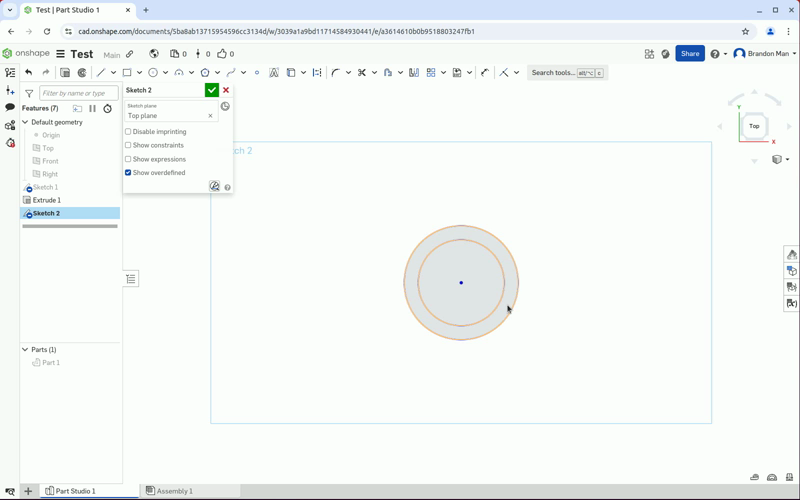
click(507, 304)
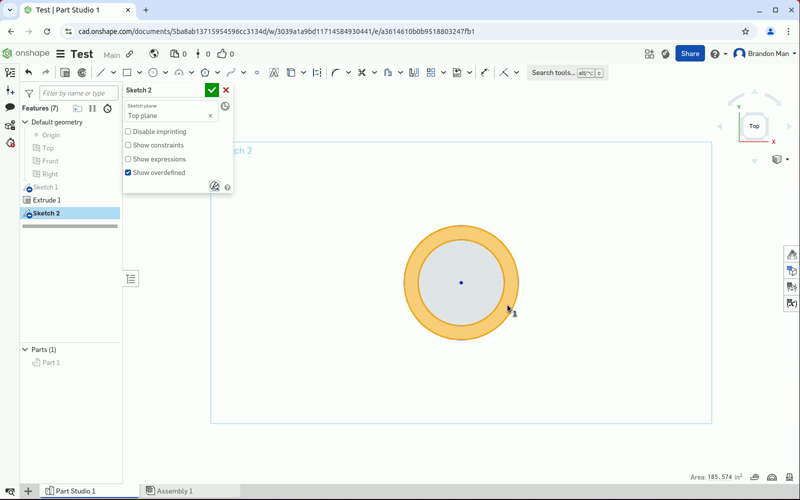
mouse_move(73, 352)
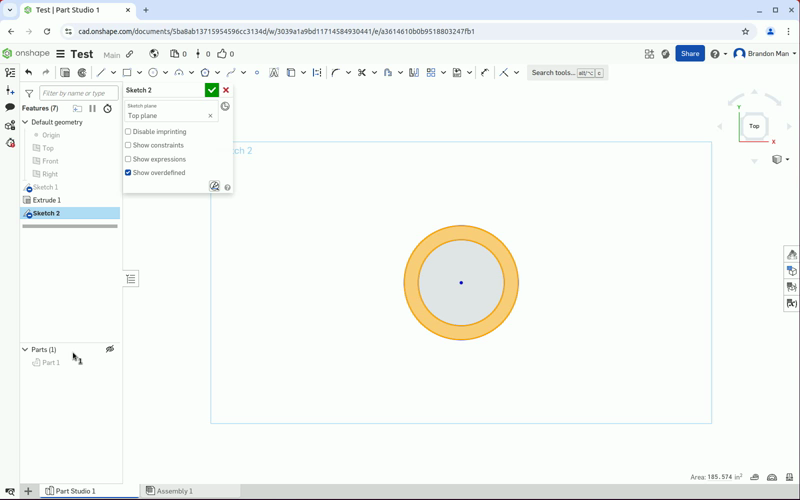
key(shift+y)
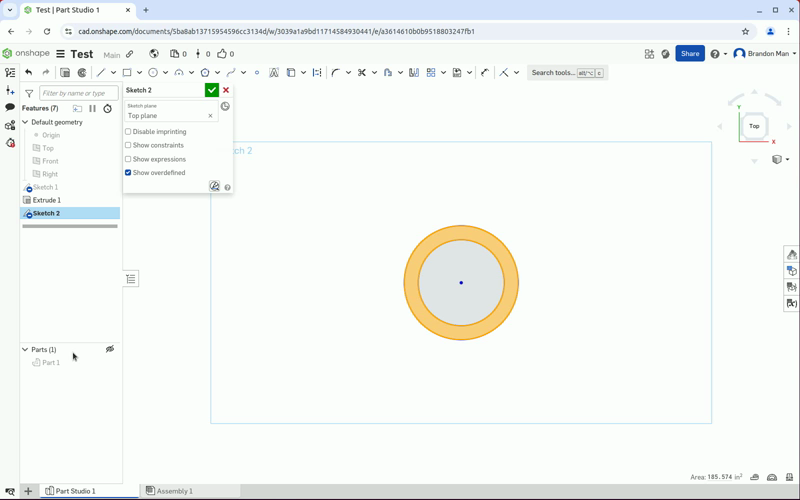
key(shift+e)
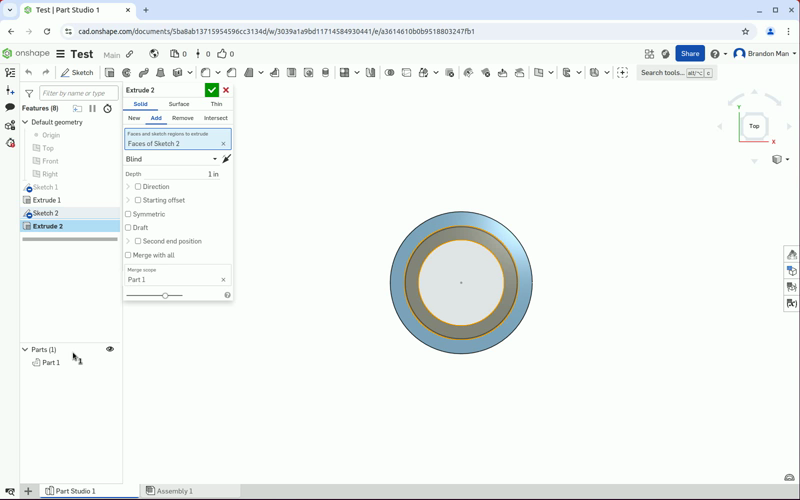
mouse_move(143, 106)
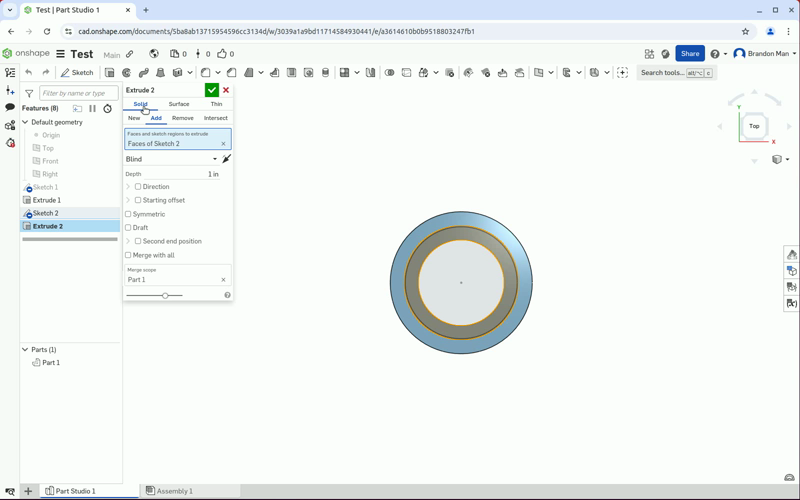
click(143, 106)
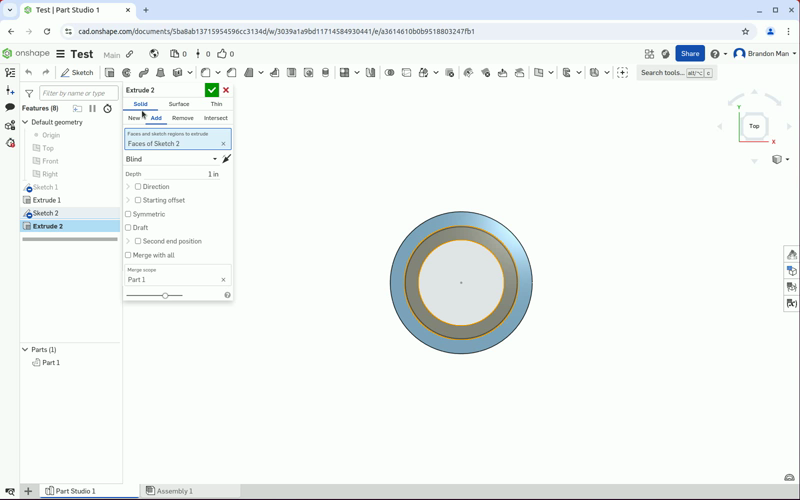
mouse_move(137, 120)
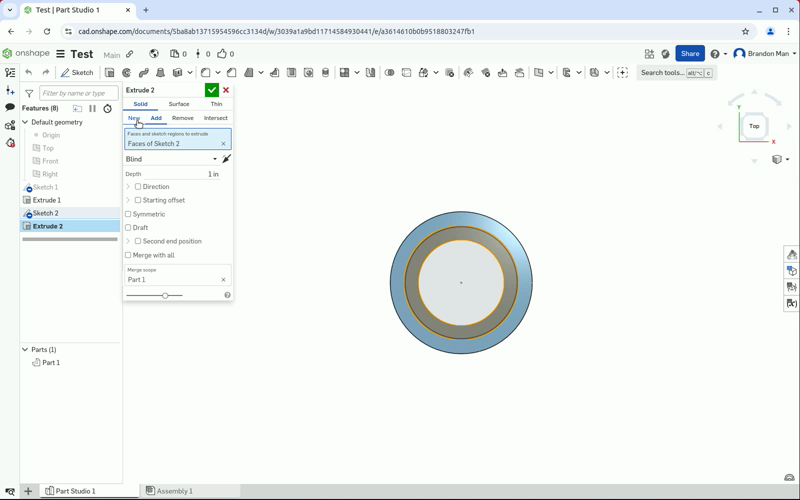
click(137, 120)
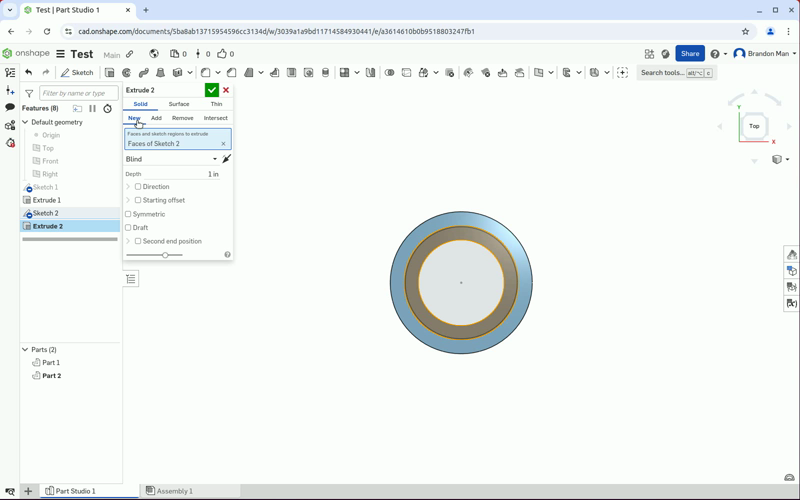
key(tab, 4)
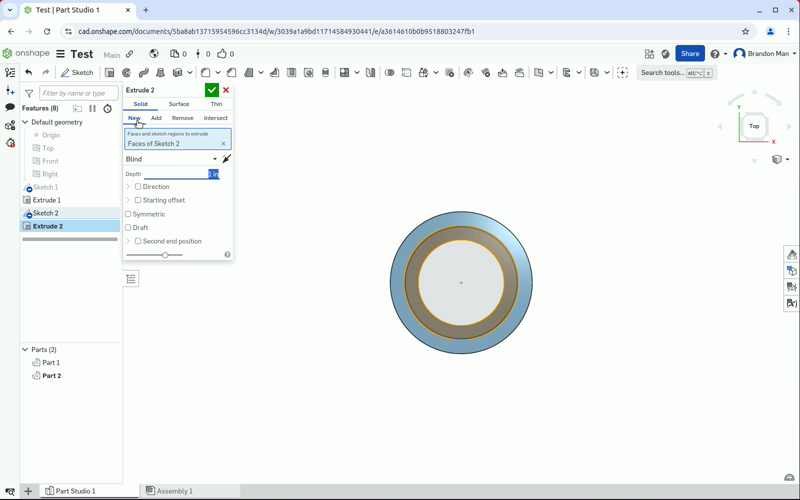
text(23.108)
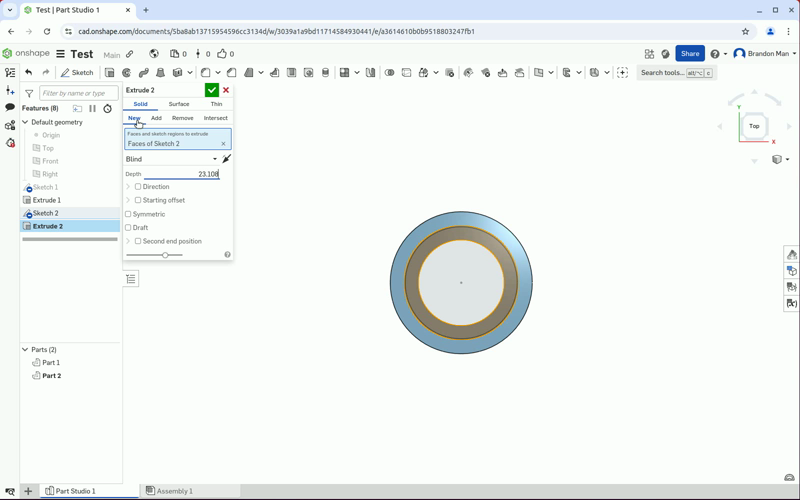
key(enter)
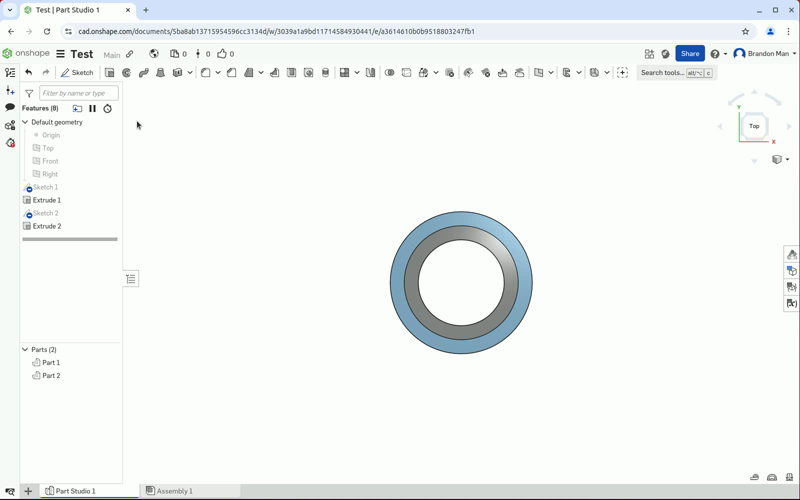
key(shift+h)
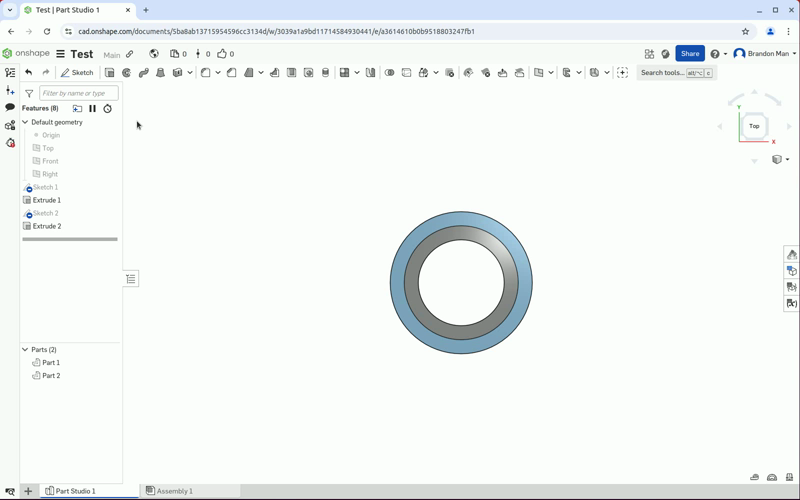
key(shift+h)
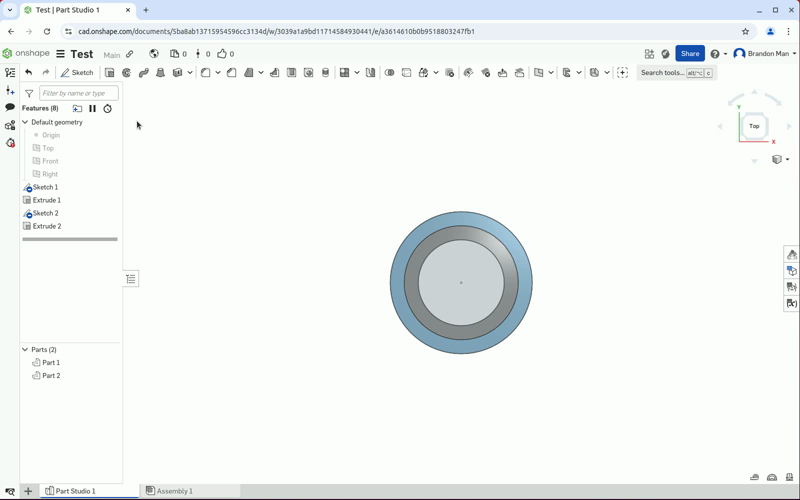
key(shift+7)
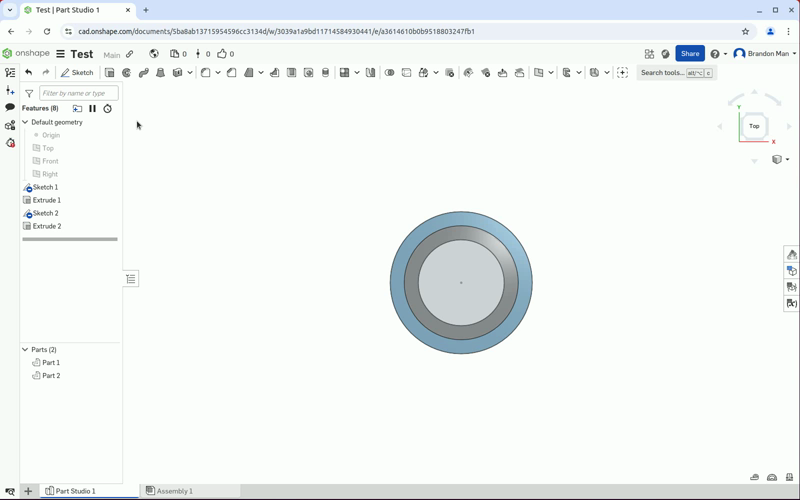
key(up, 3)
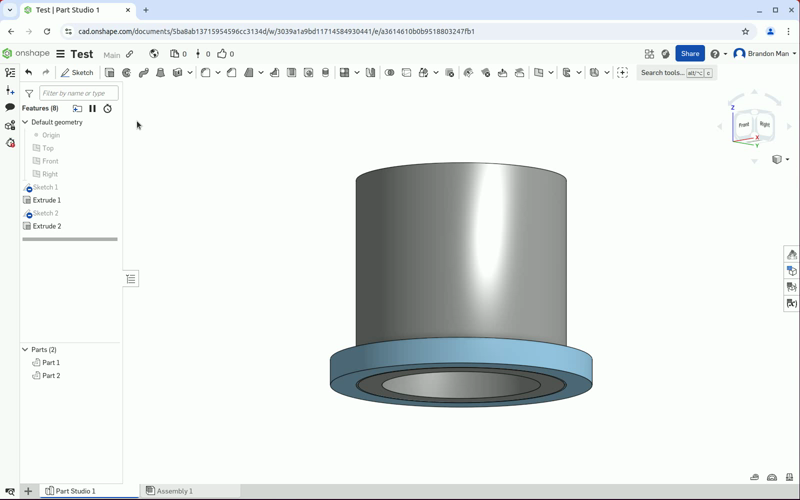
key(left, 3)
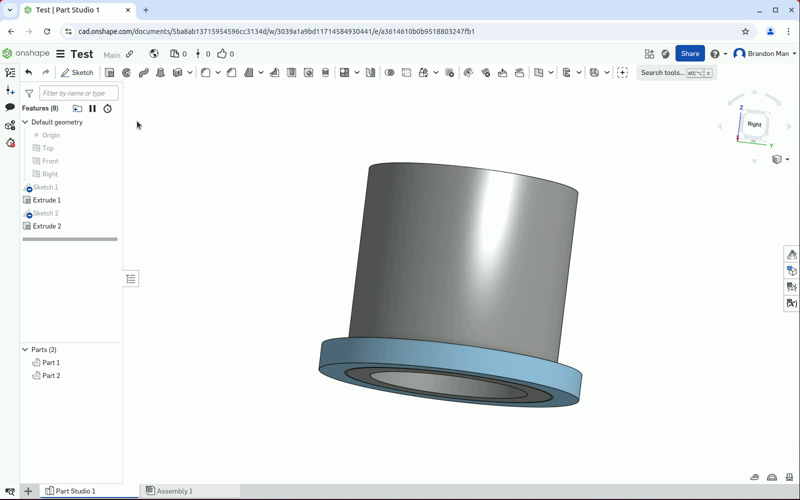
key(right, 3)
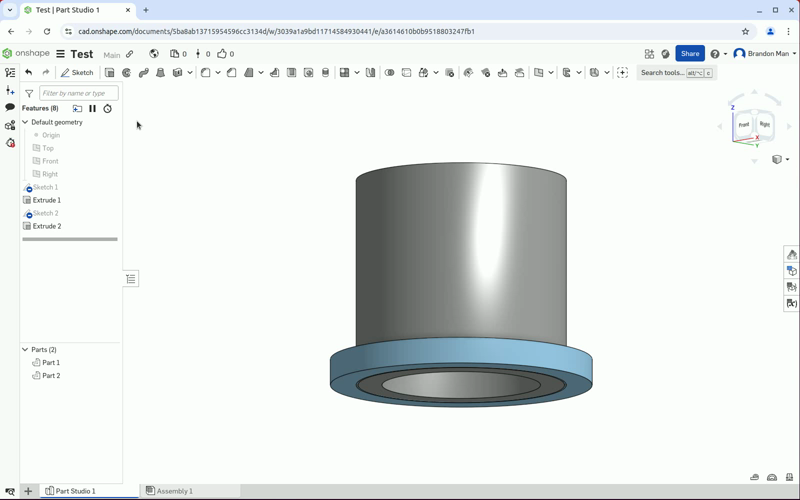
key(down, 3)
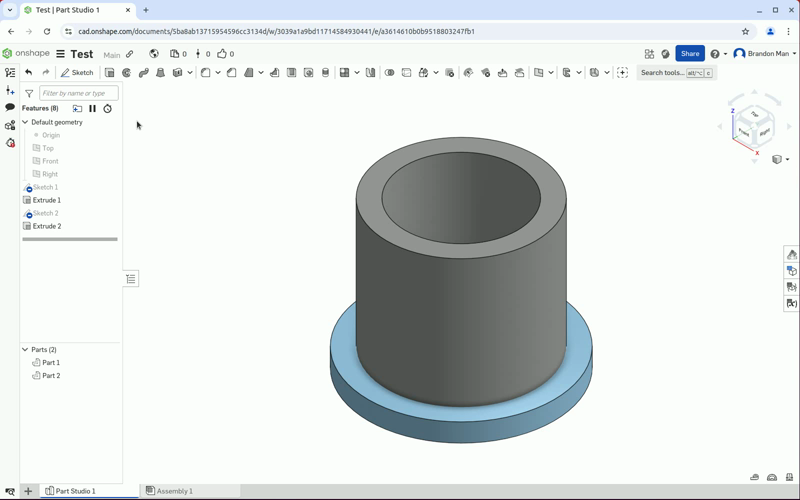
mouse_move(73, 189)
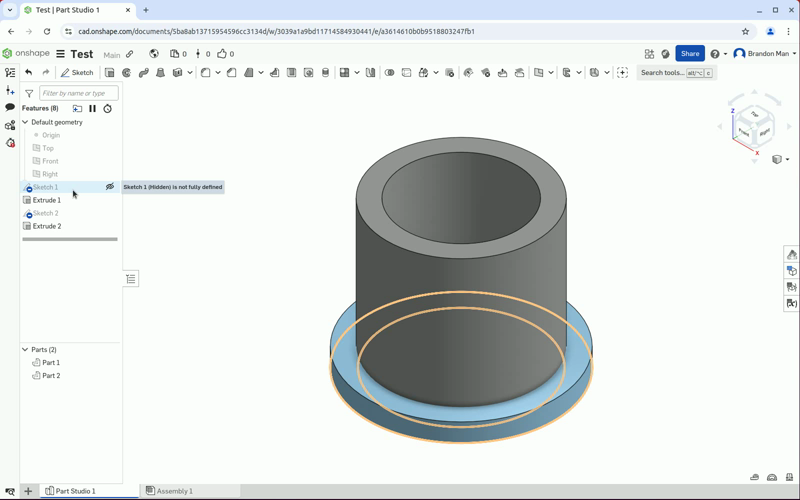
click(73, 189)